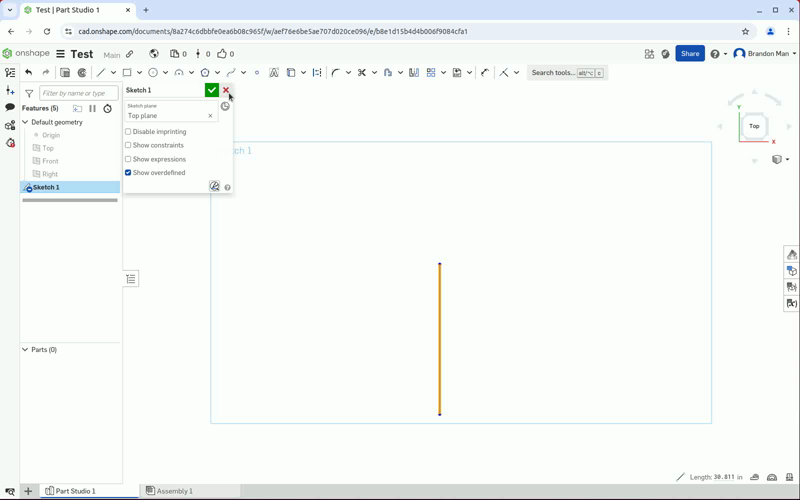
key(shift+h)
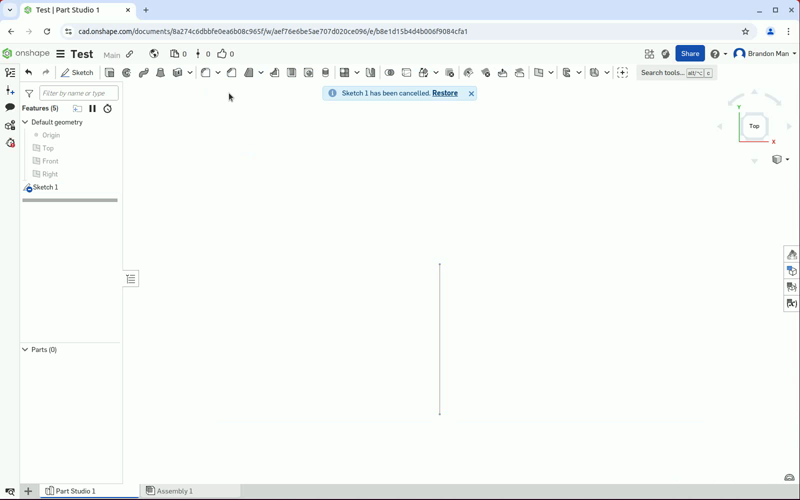
key(shift+s)
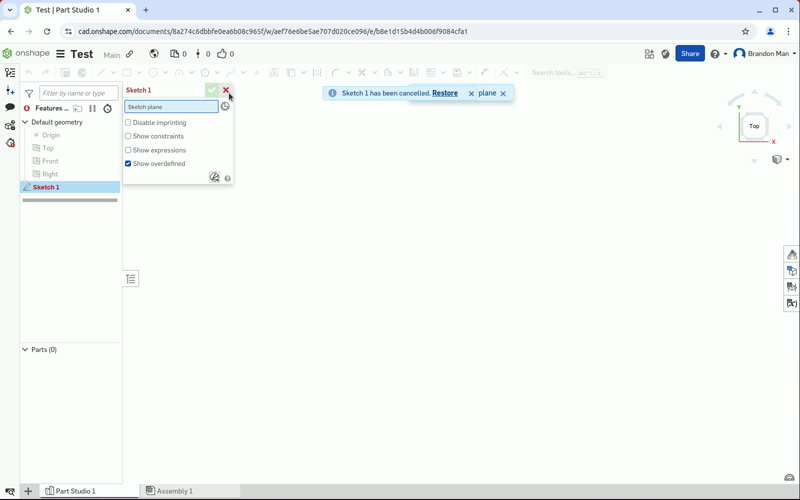
mouse_move(73, 150)
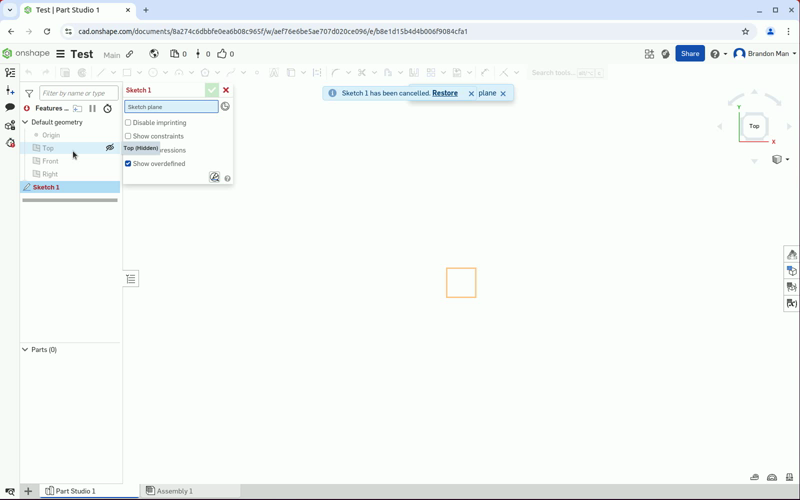
click(73, 150)
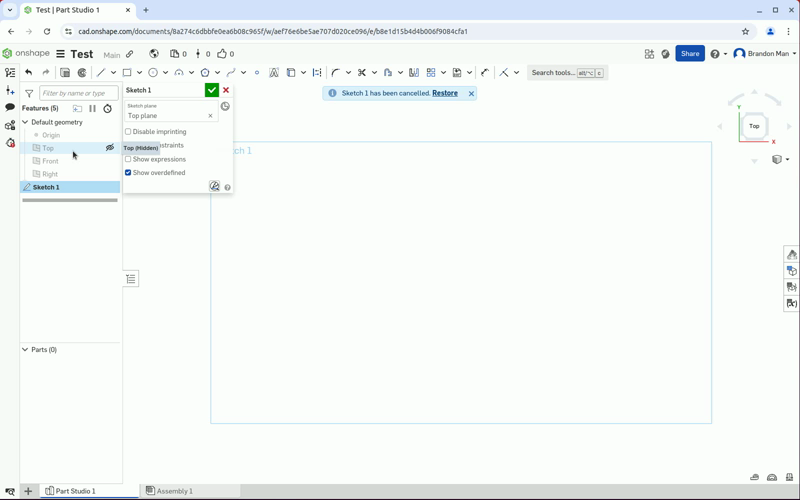
mouse_move(73, 352)
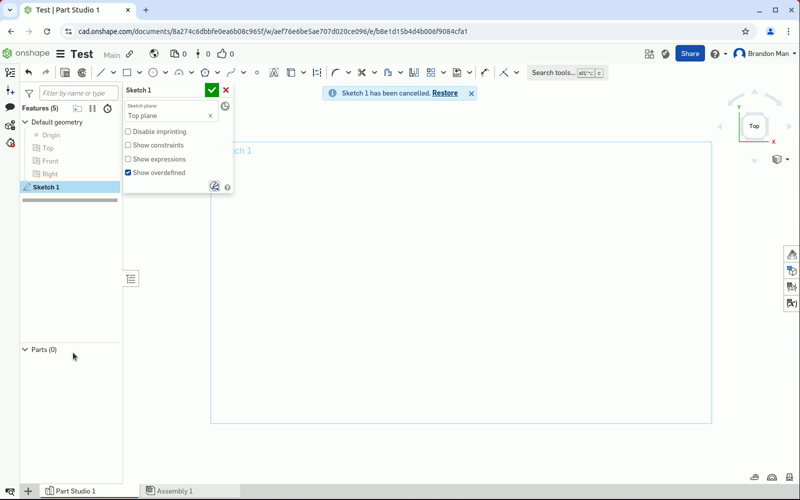
key(y)
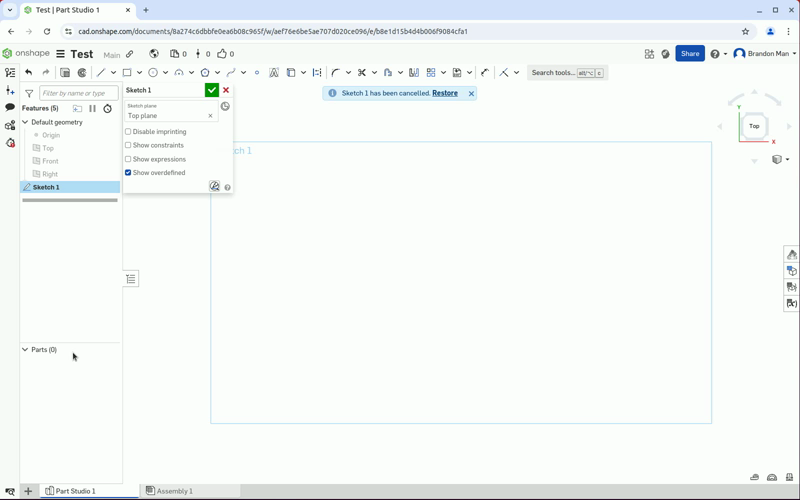
key(l)
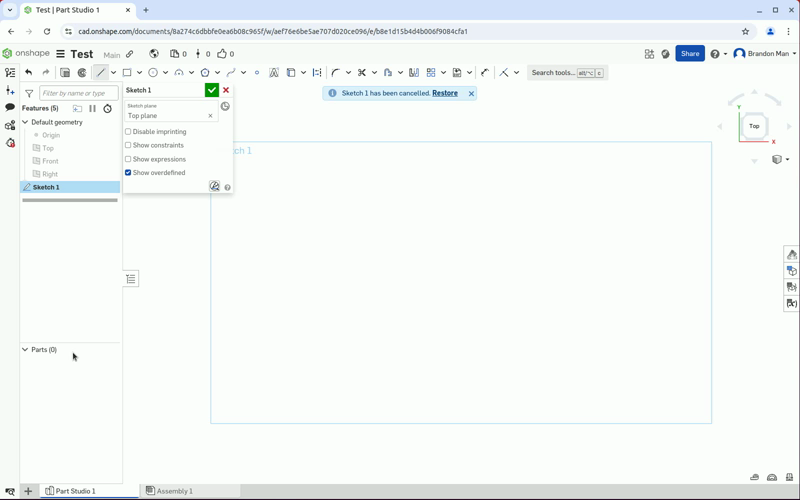
key_down(shift)
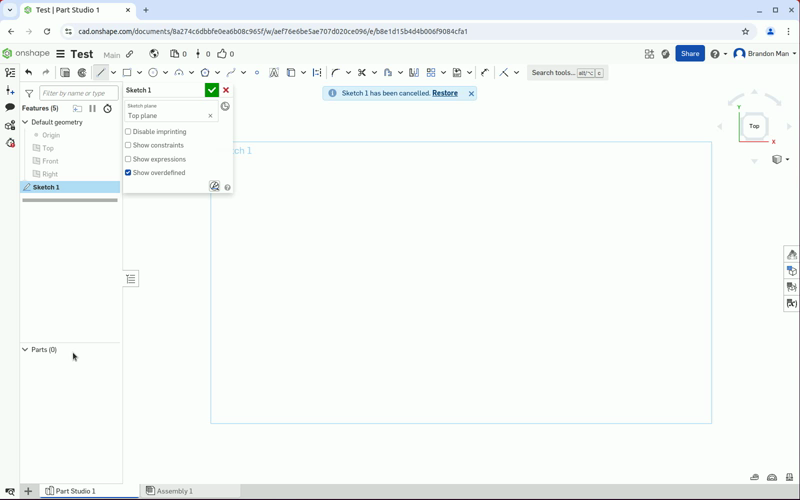
mouse_move(348, 282)
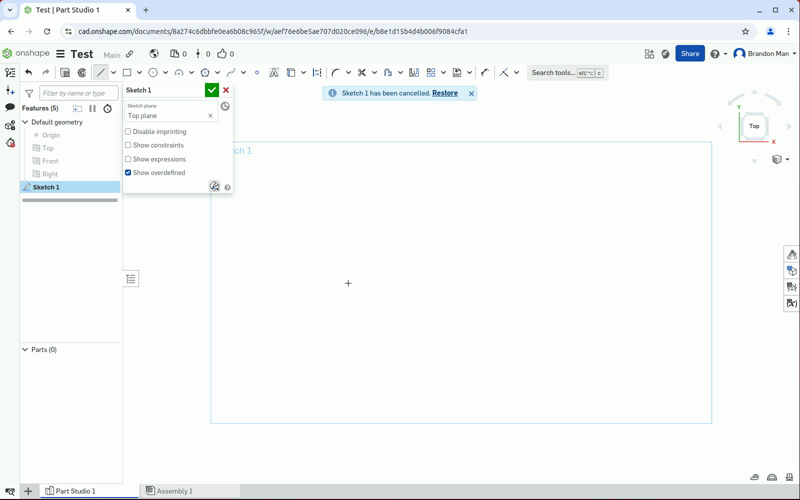
click(348, 282)
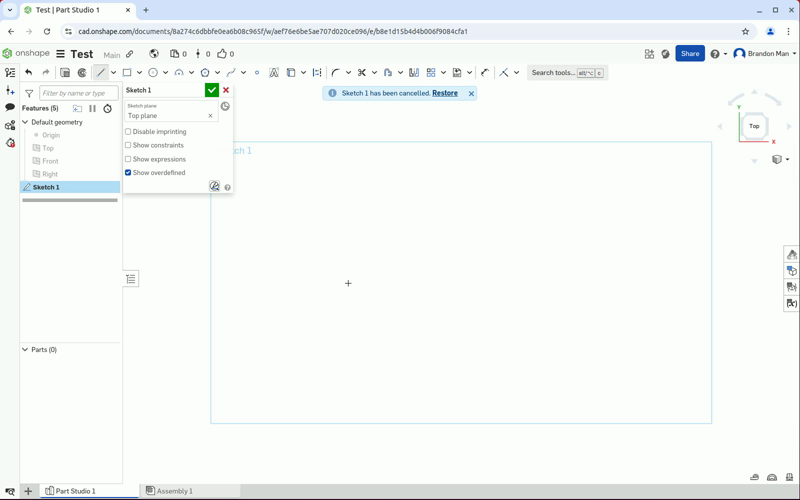
key_up(shift)
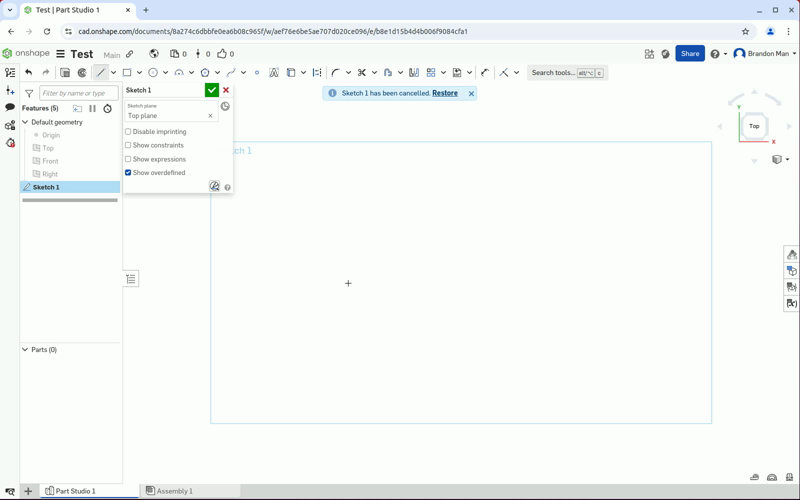
key_down(shift)
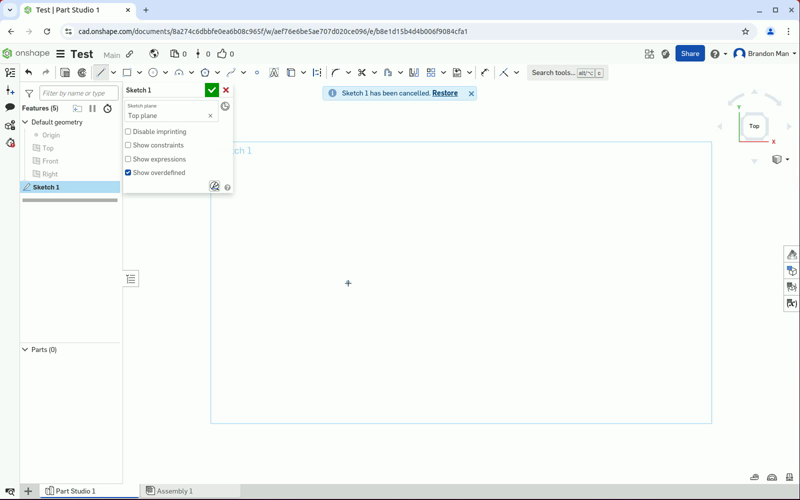
mouse_move(460, 282)
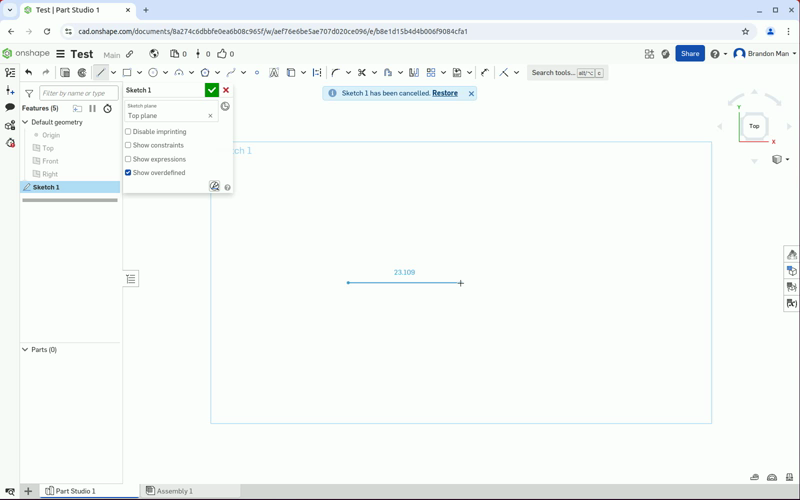
click(460, 282)
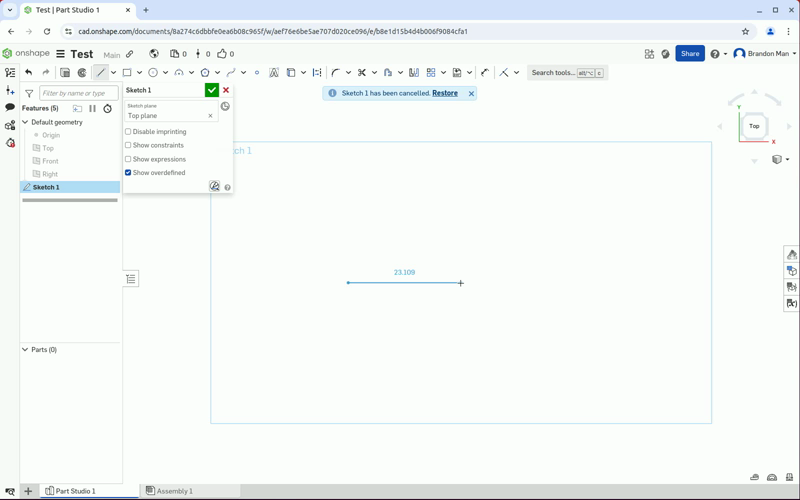
key_up(shift)
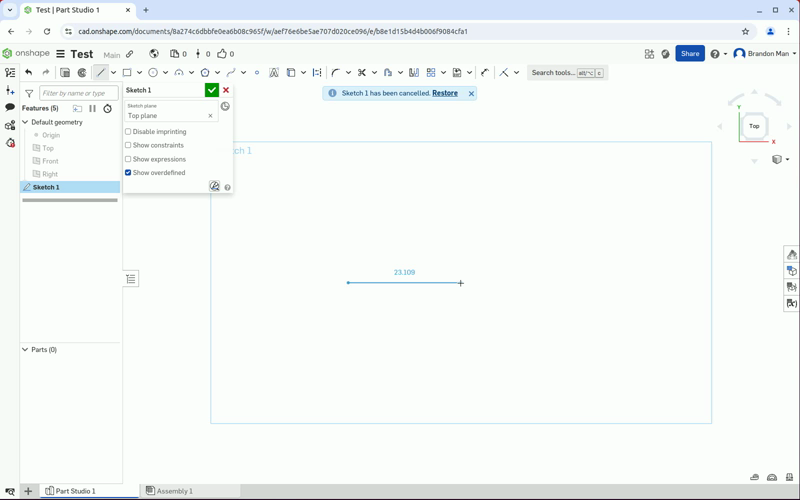
key_down(shift)
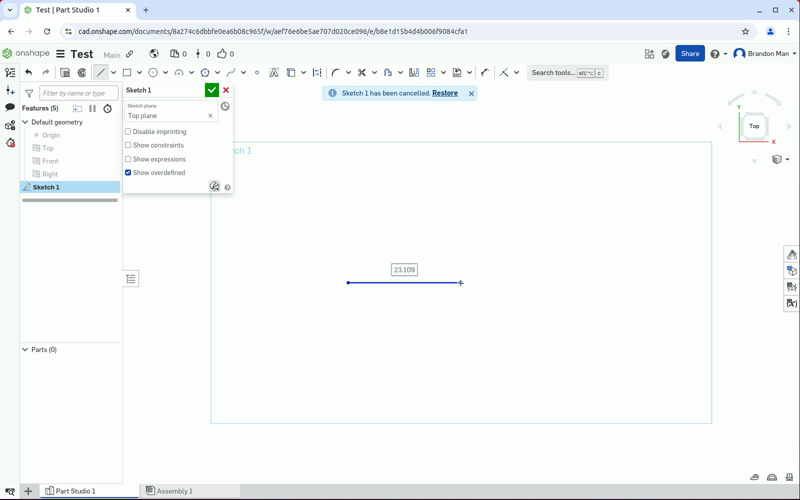
mouse_move(348, 170)
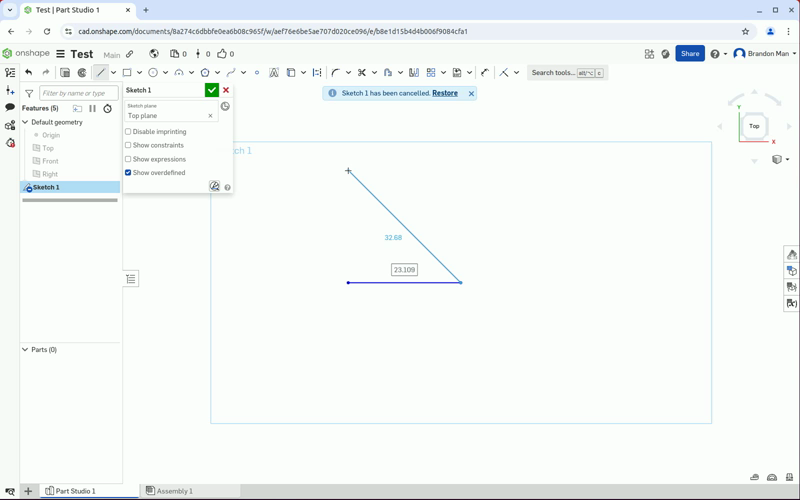
click(348, 170)
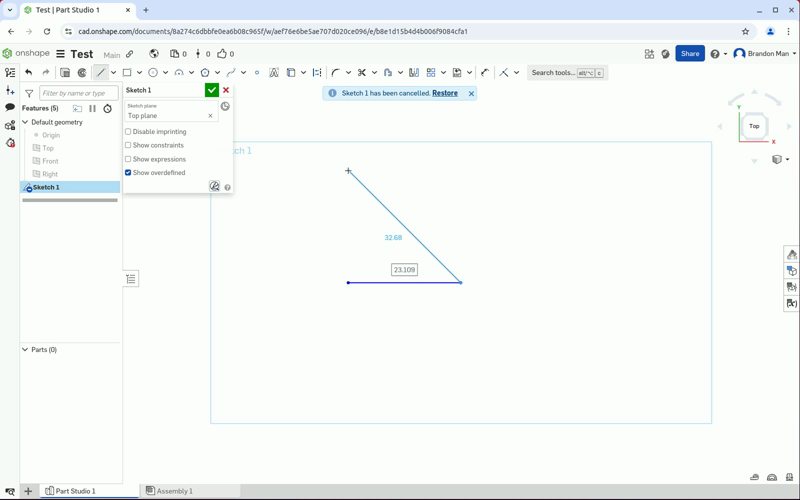
key_up(shift)
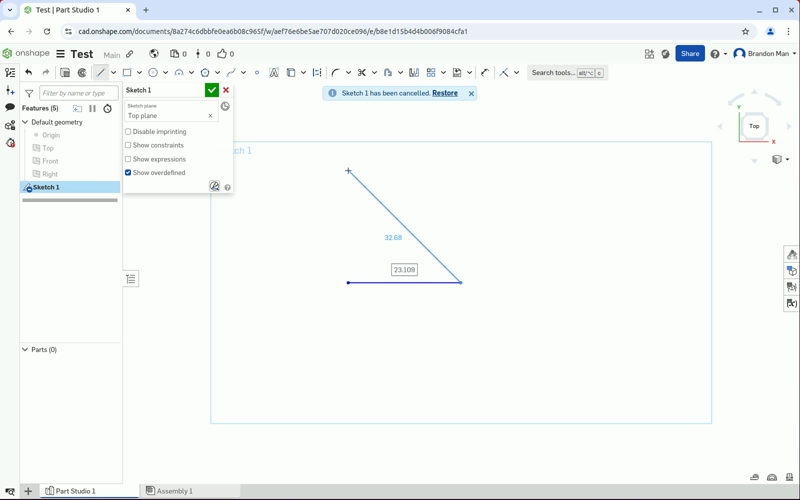
key_down(shift)
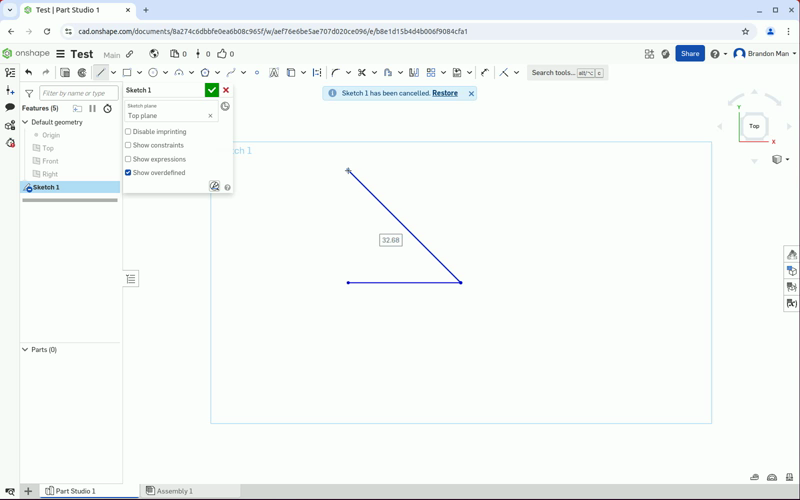
mouse_move(348, 282)
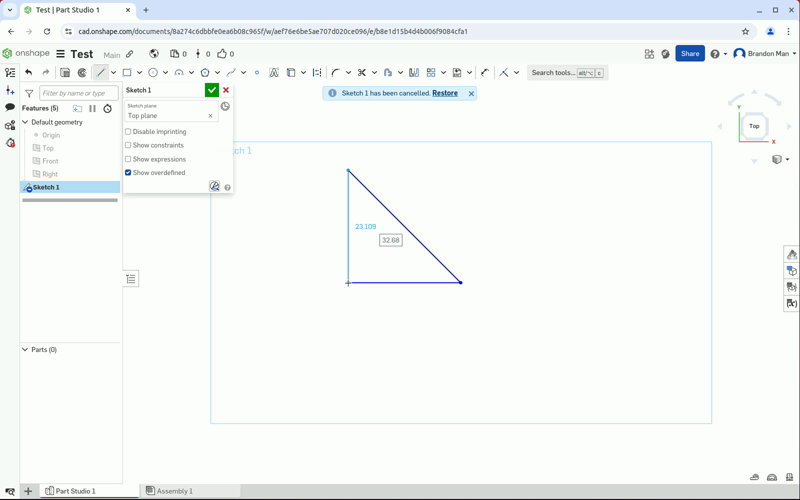
key_up(shift)
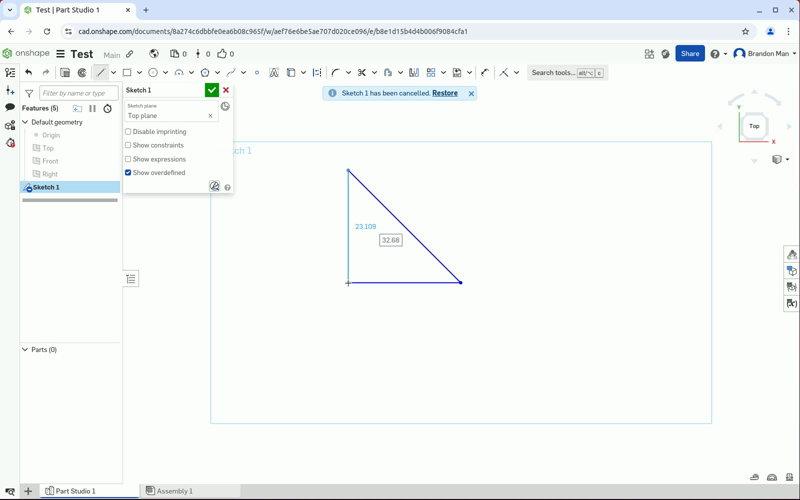
click(348, 282)
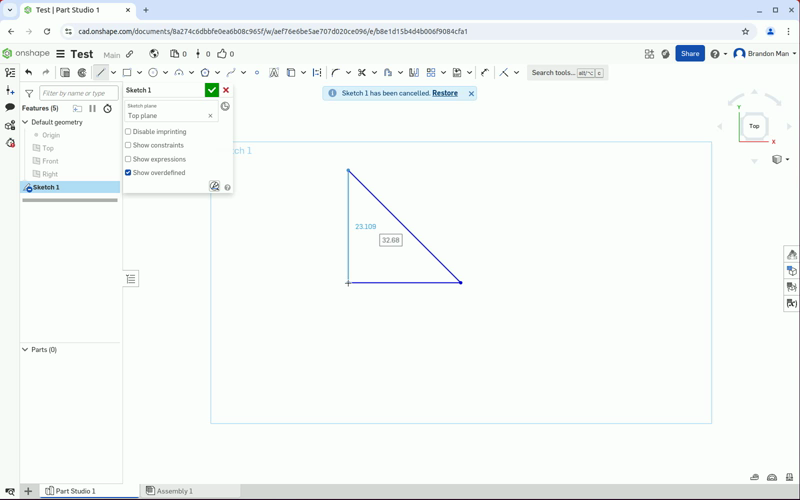
key(esc)
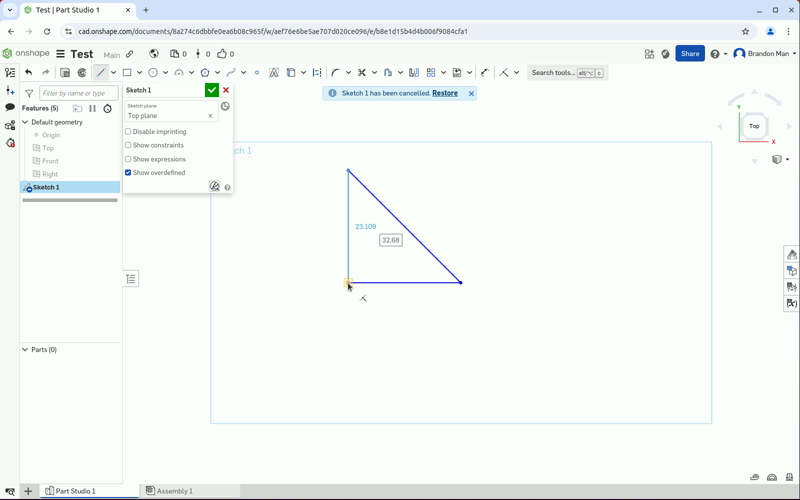
mouse_move(355, 267)
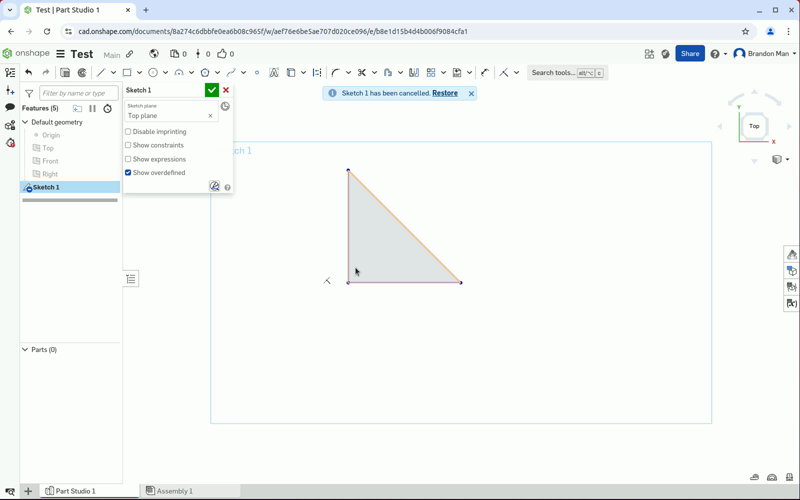
click(355, 267)
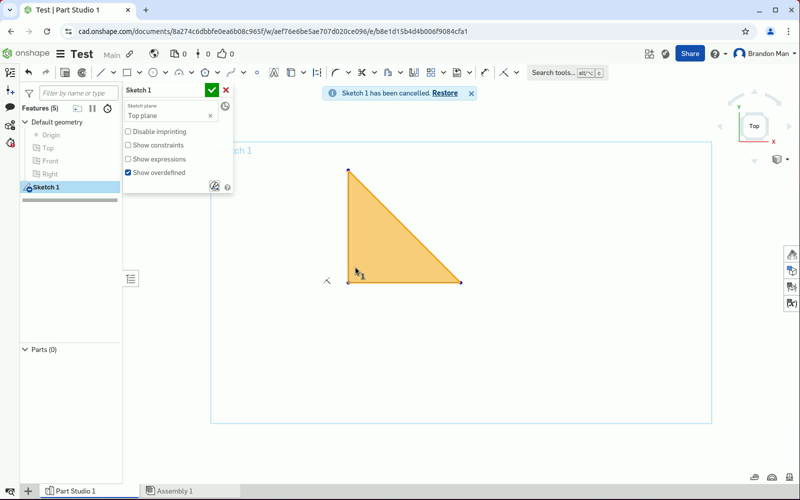
mouse_move(73, 352)
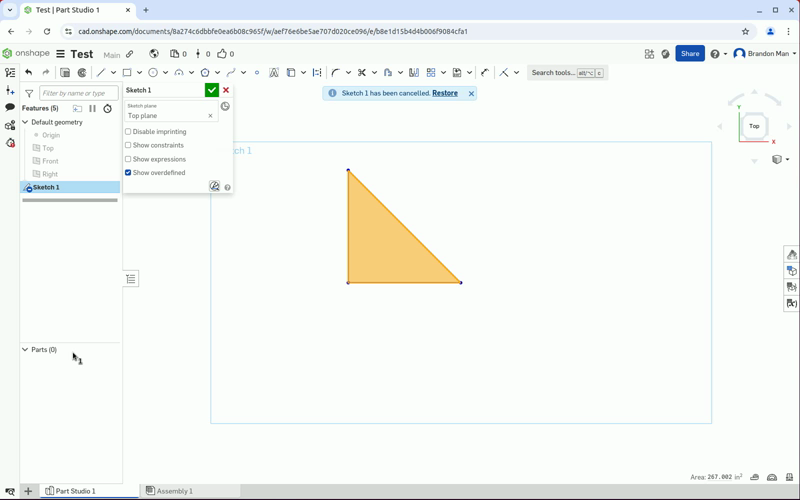
key(shift+y)
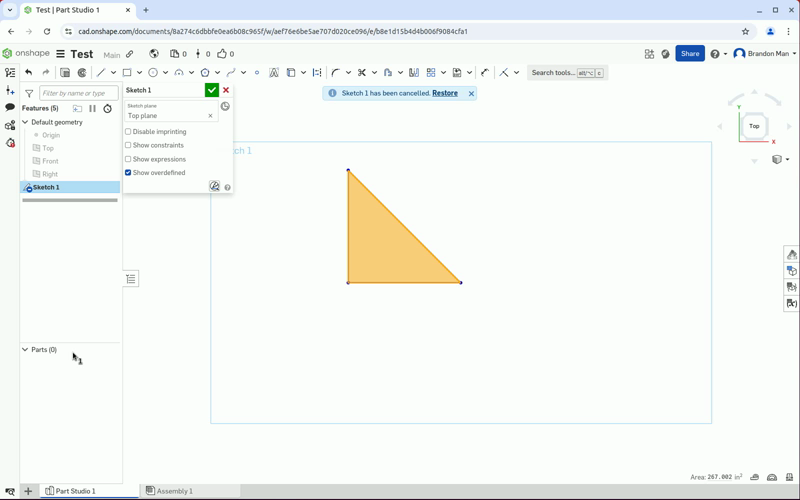
key(shift+e)
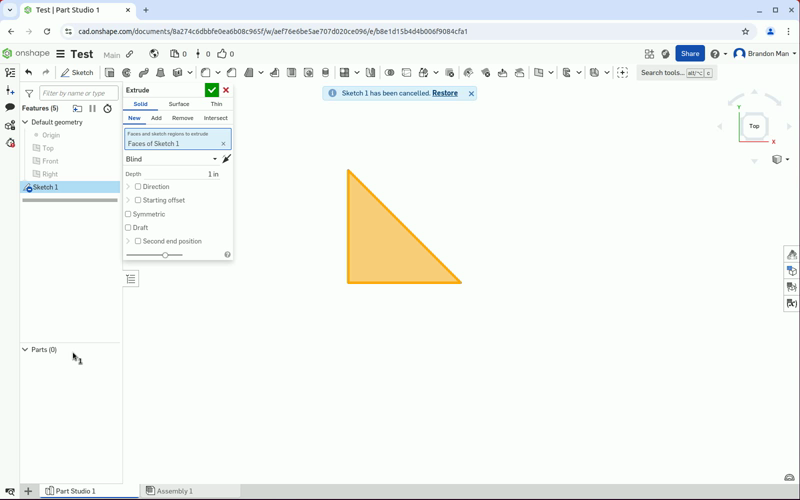
mouse_move(143, 106)
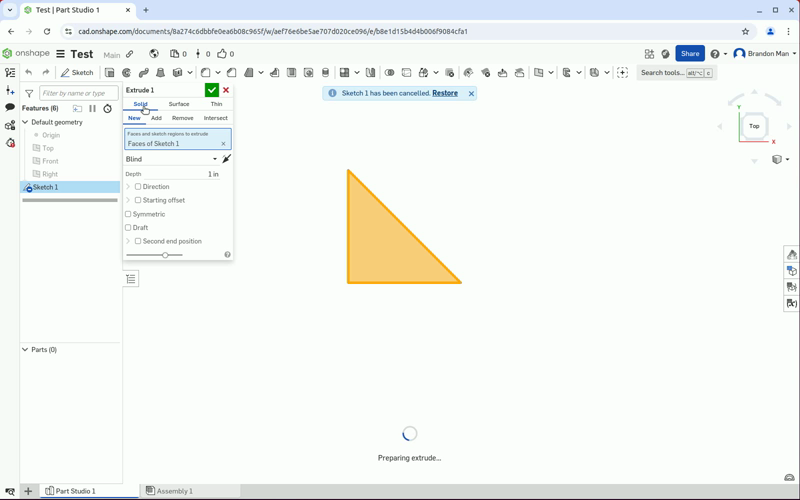
click(143, 106)
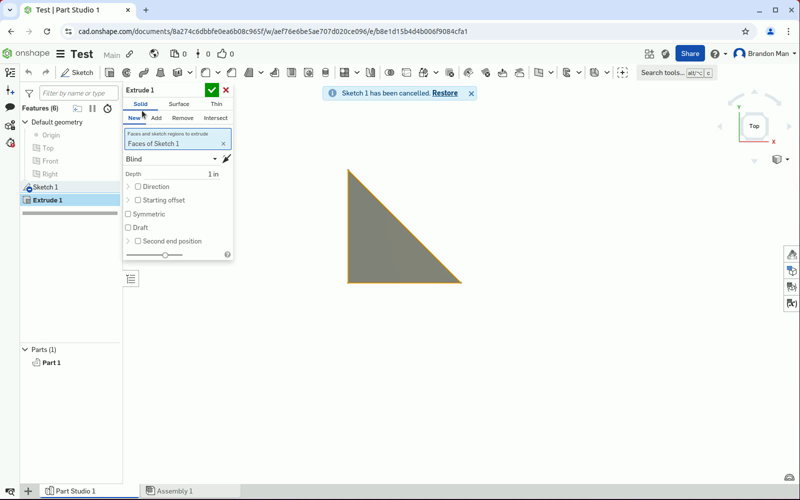
mouse_move(137, 120)
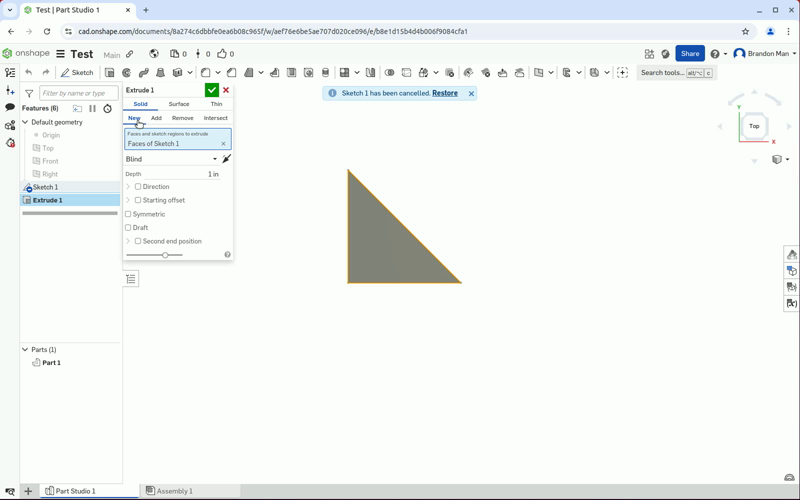
click(137, 120)
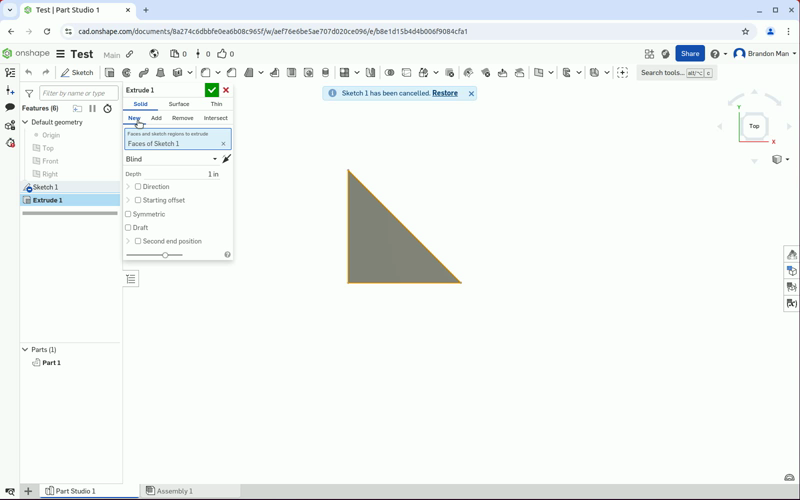
key(tab, 4)
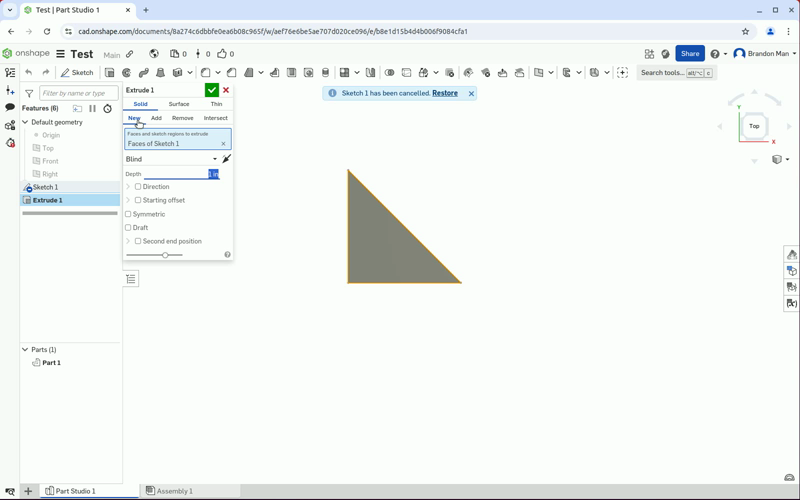
text(23.108)
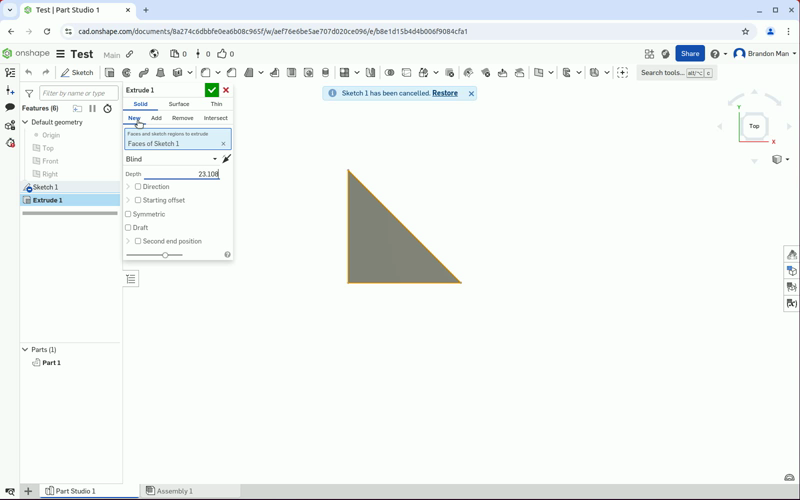
key(enter)
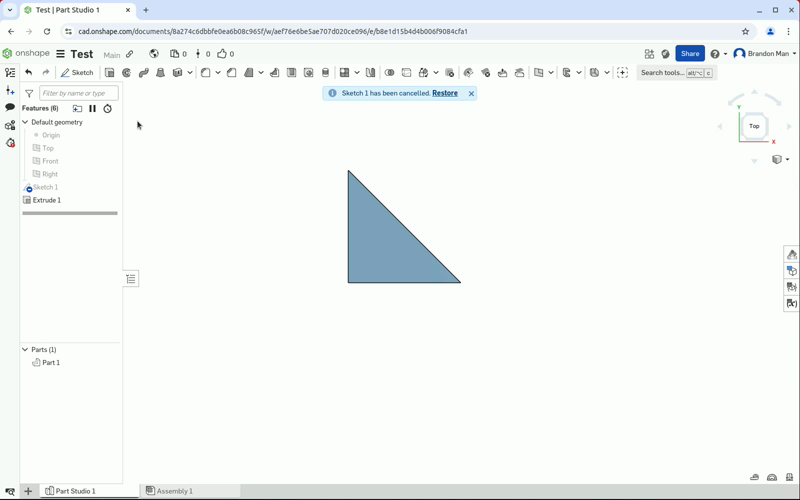
key(shift+h)
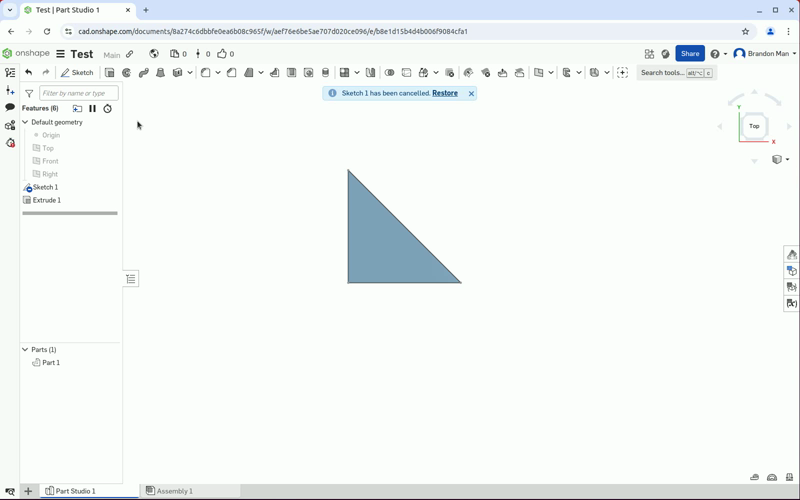
key(shift+h)
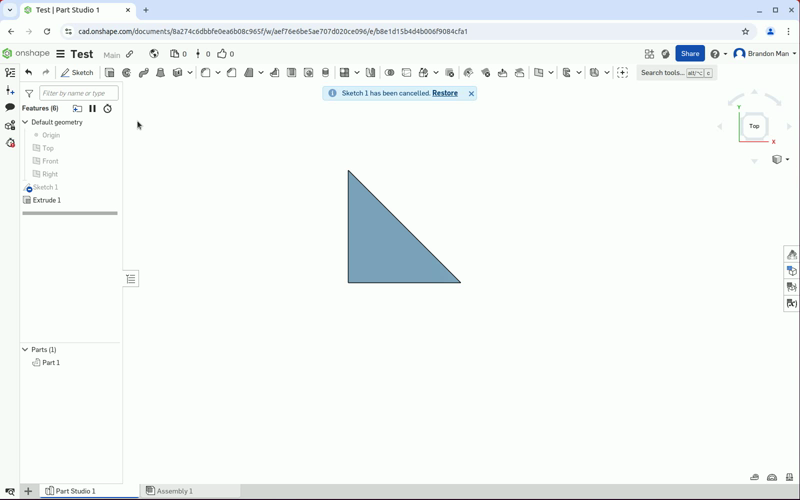
mouse_move(73, 189)
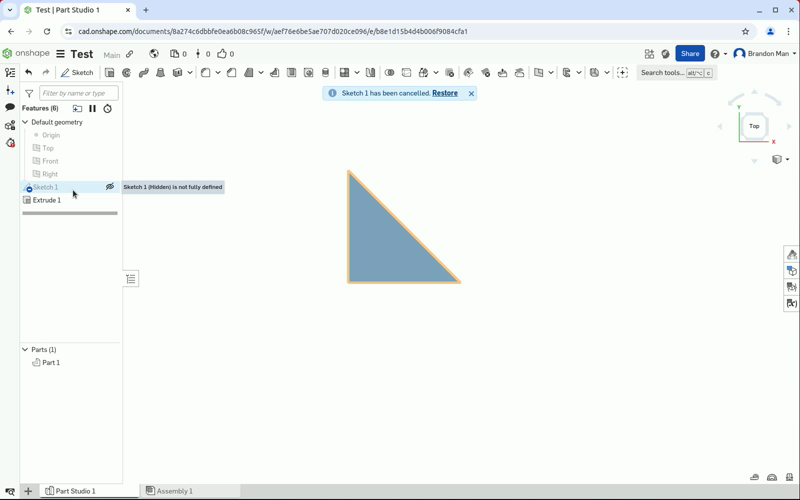
click(73, 189)
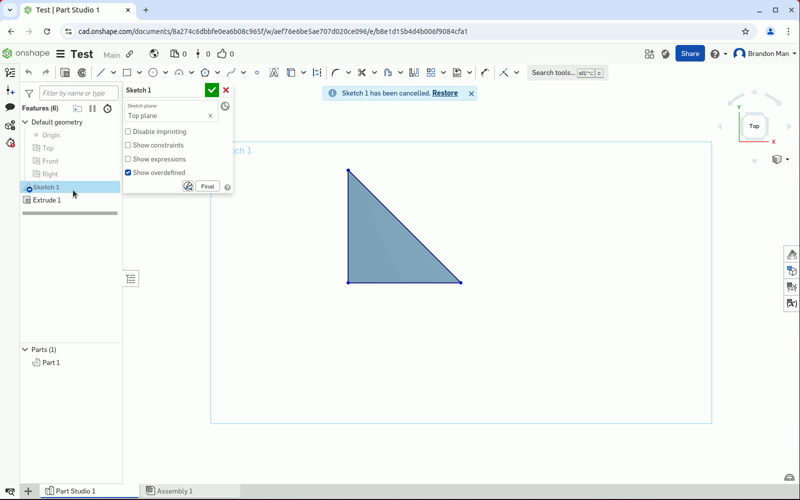
mouse_move(229, 92)
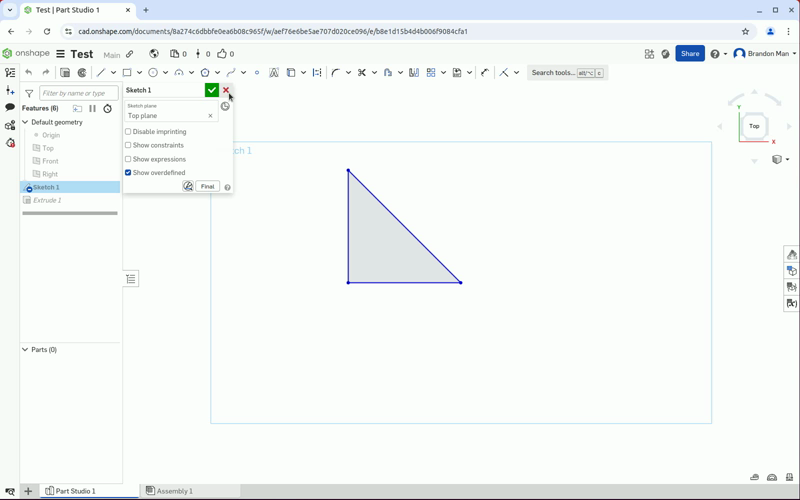
click(229, 92)
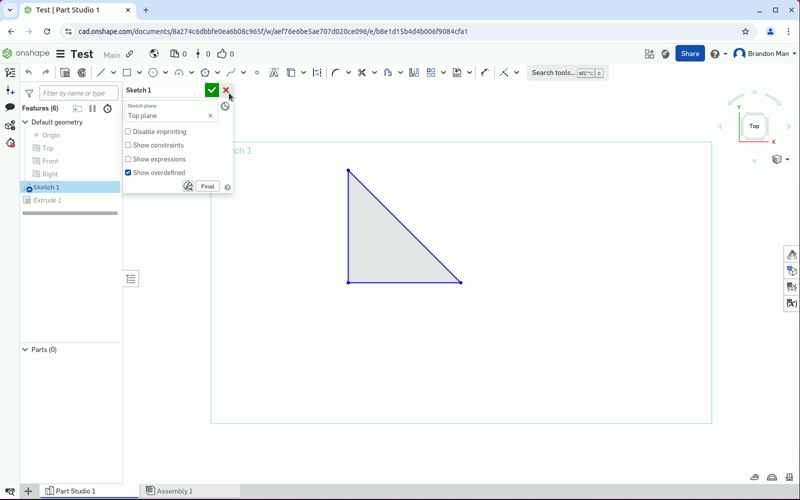
key(shift+s)
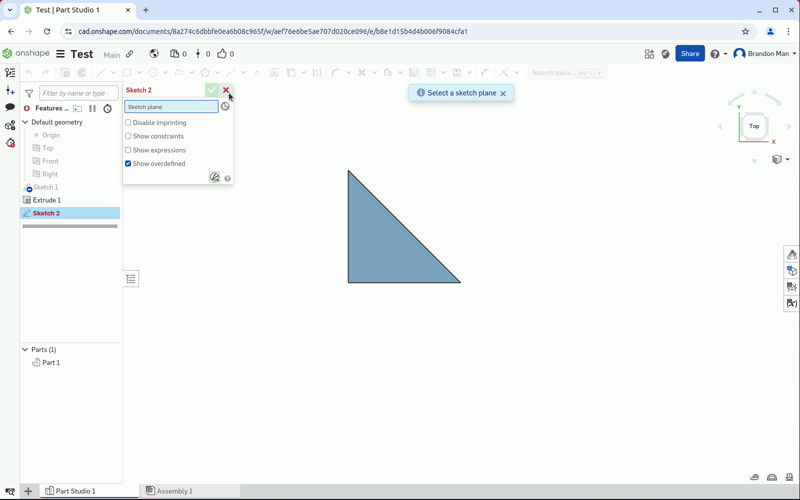
mouse_move(73, 150)
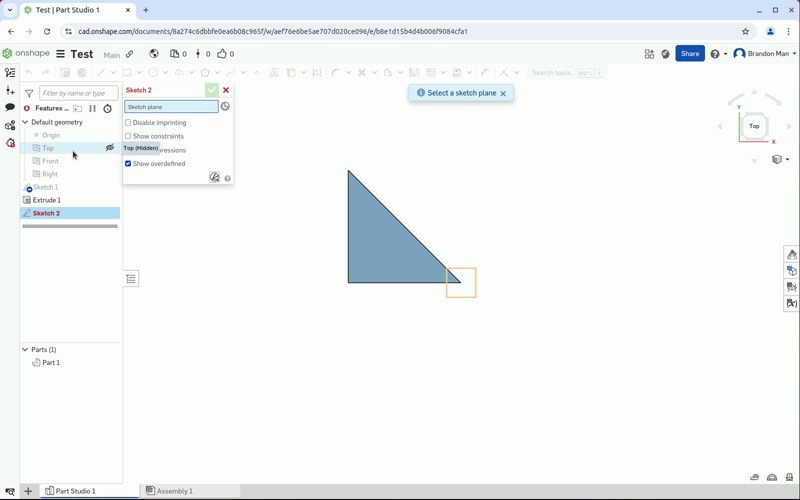
click(73, 150)
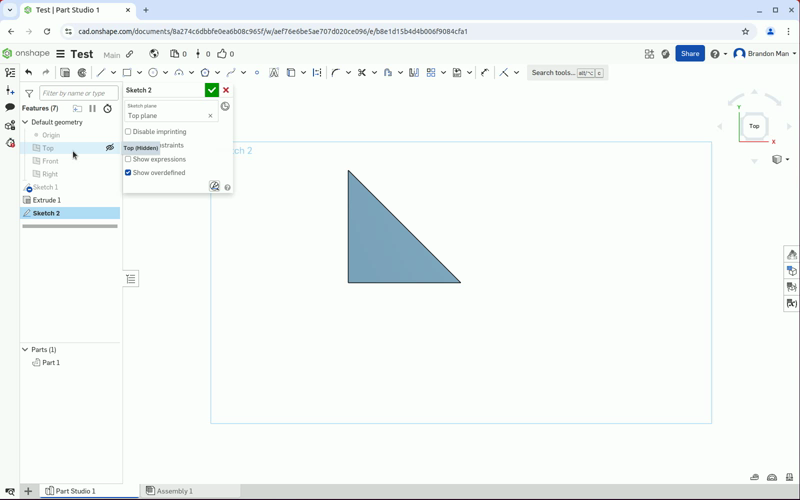
mouse_move(73, 352)
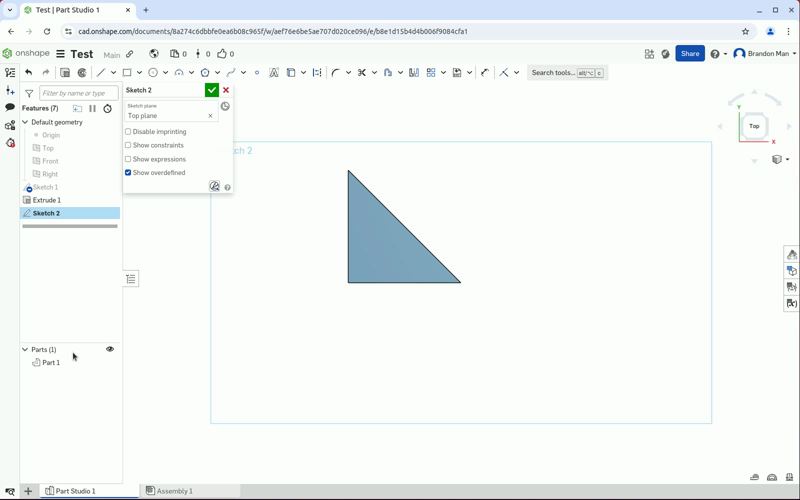
key(y)
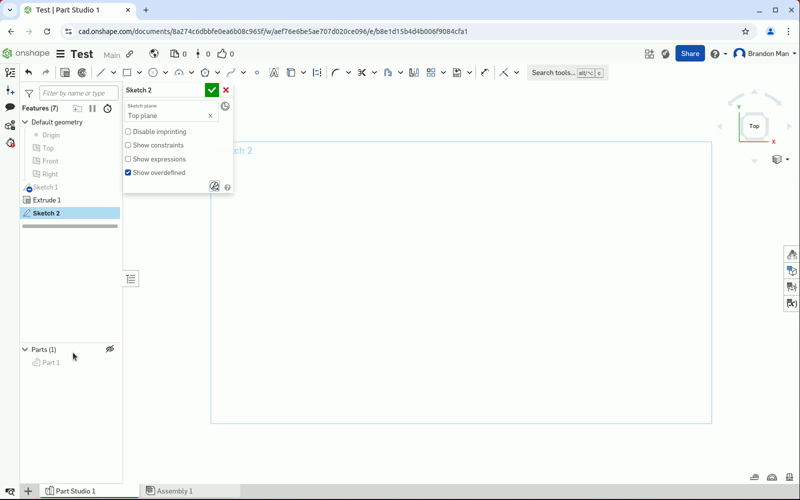
key(l)
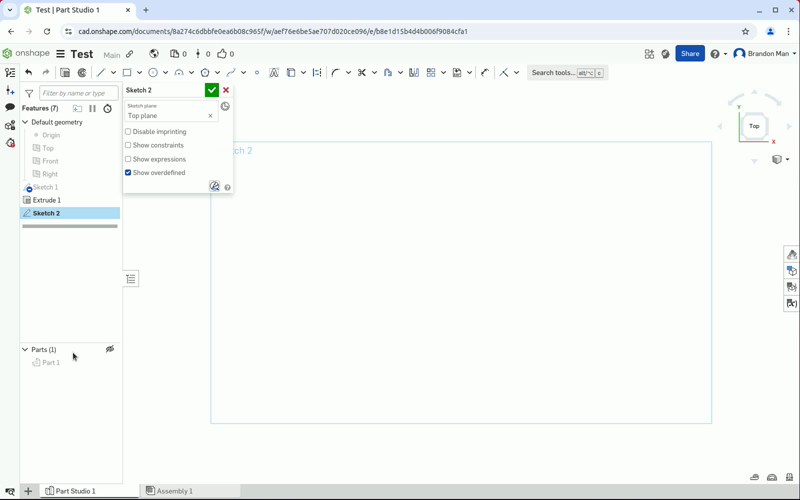
key_down(shift)
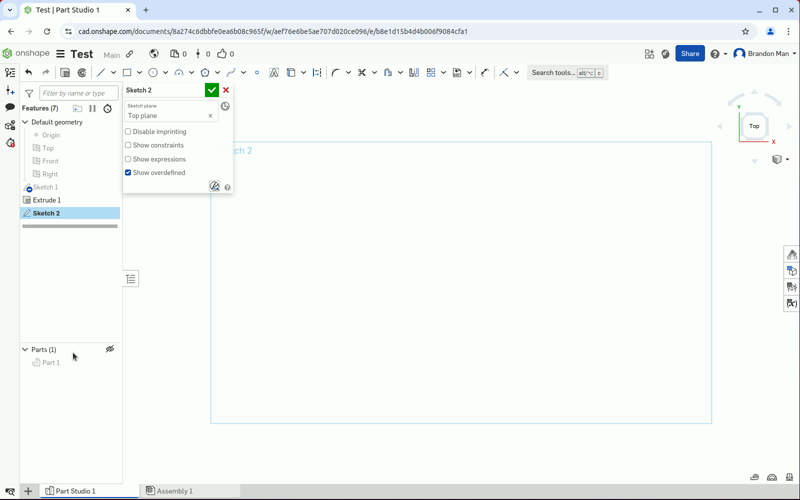
mouse_move(348, 170)
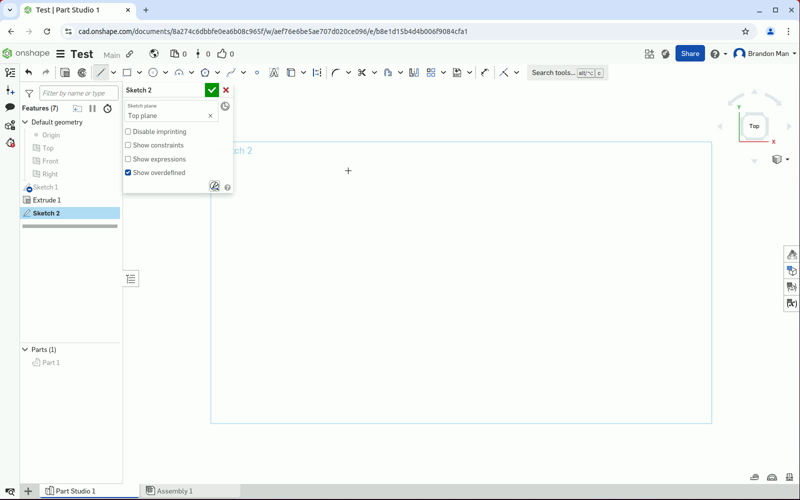
click(348, 170)
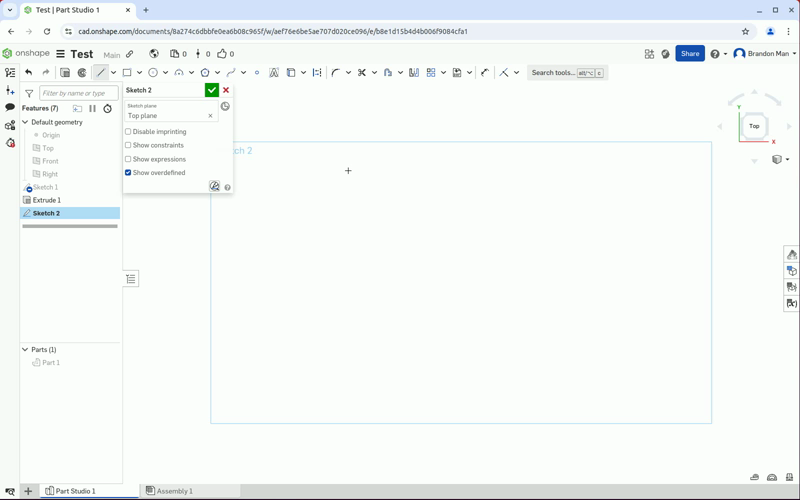
key_up(shift)
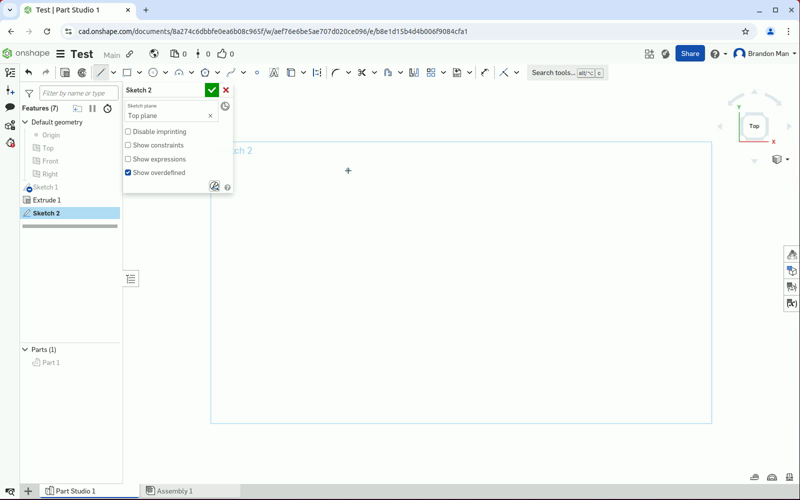
key_down(shift)
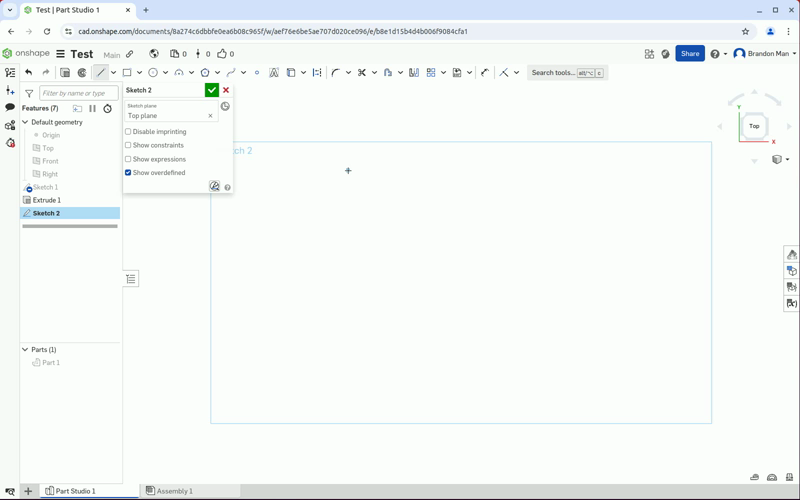
mouse_move(460, 282)
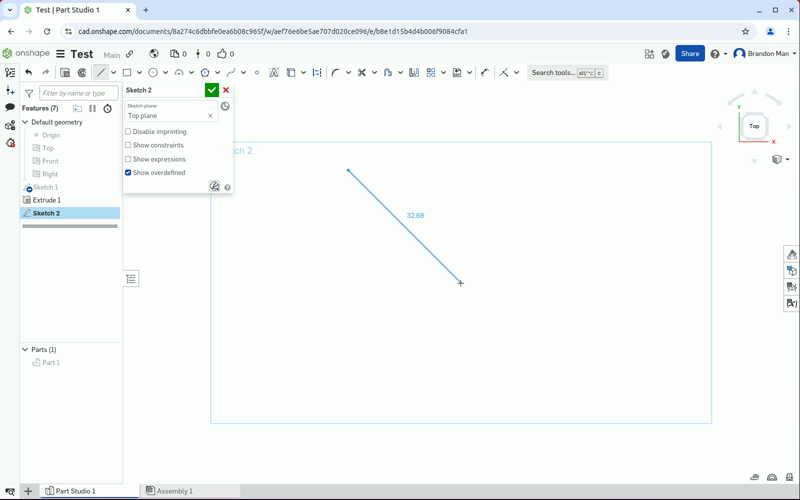
click(460, 282)
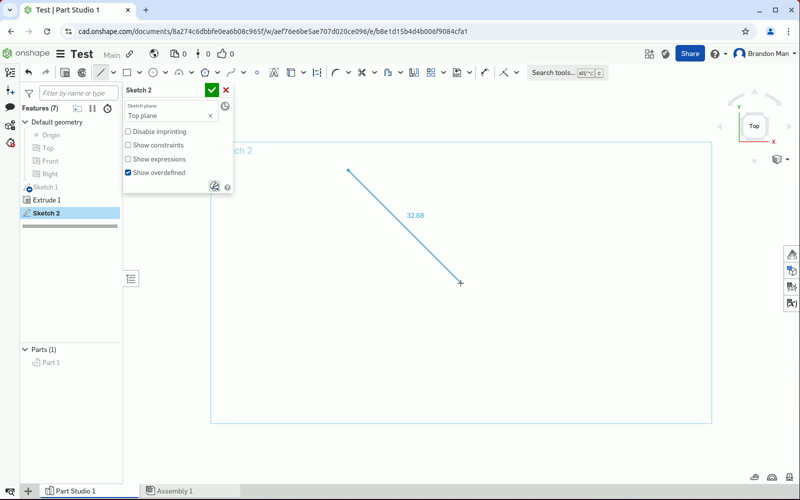
key_up(shift)
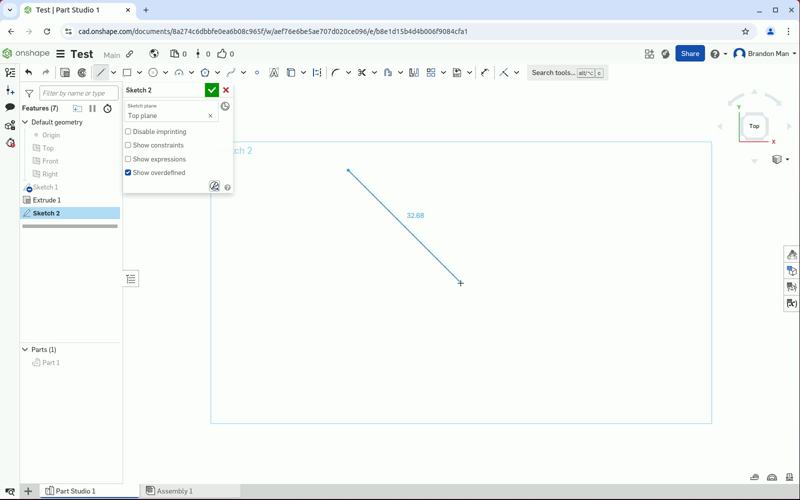
key_down(shift)
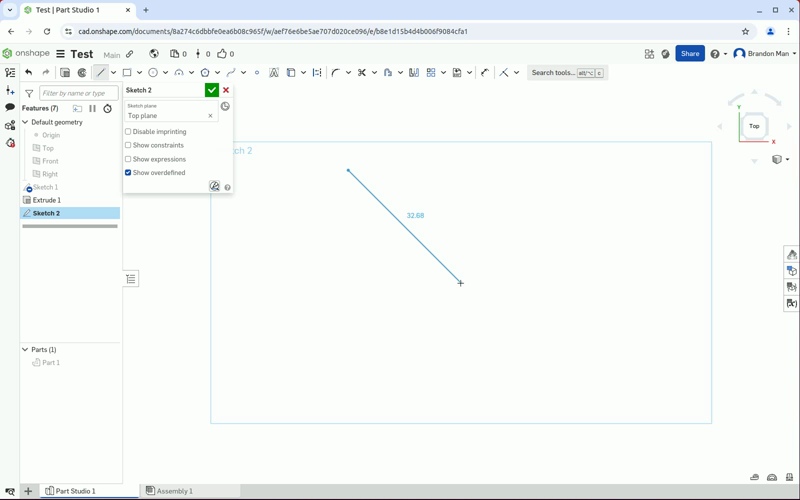
mouse_move(460, 170)
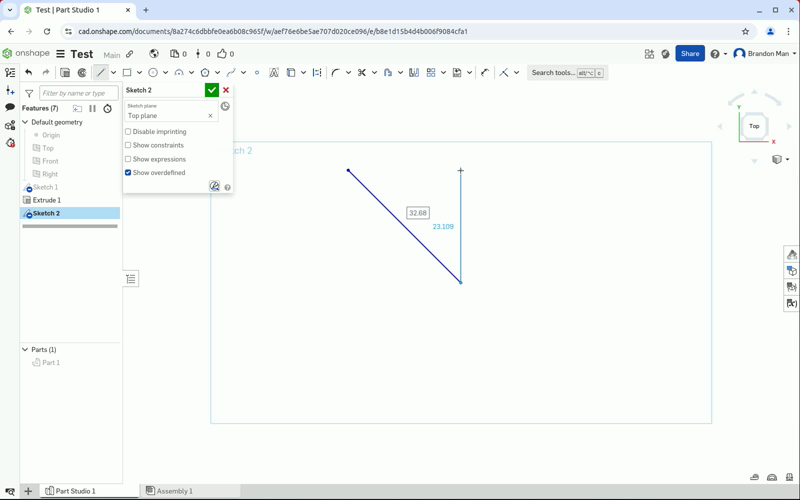
click(460, 170)
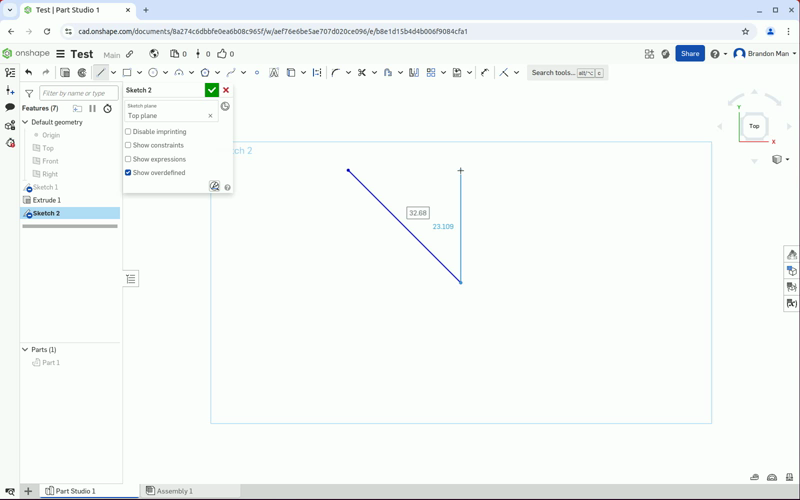
key_up(shift)
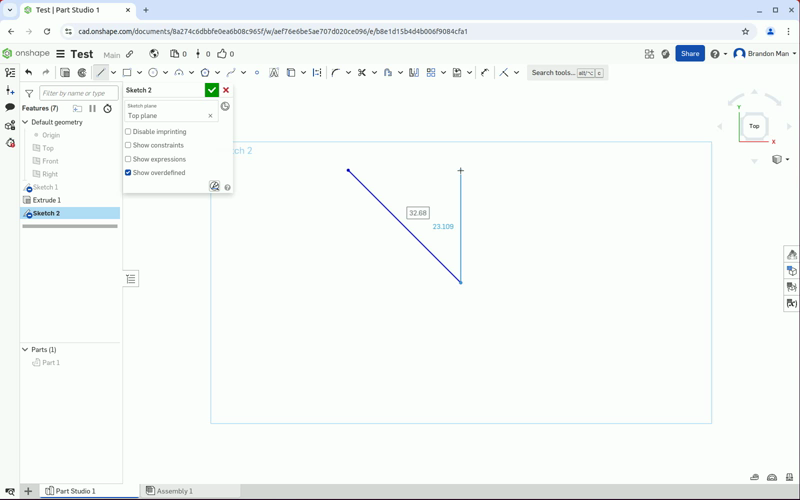
key_down(shift)
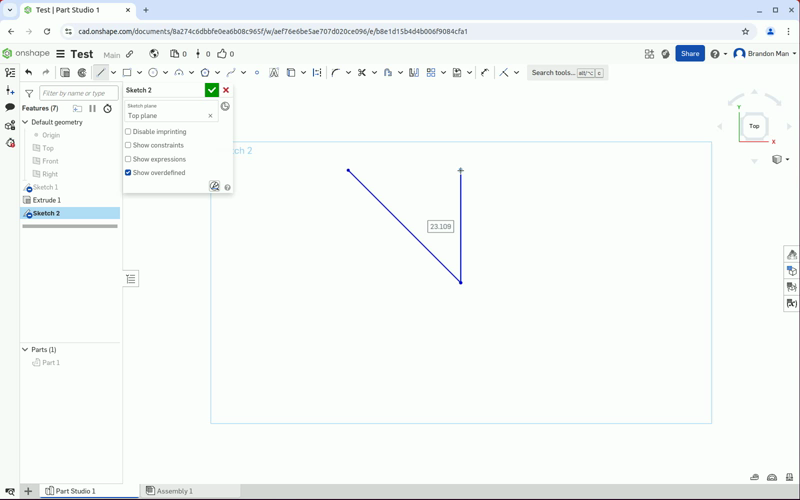
mouse_move(348, 170)
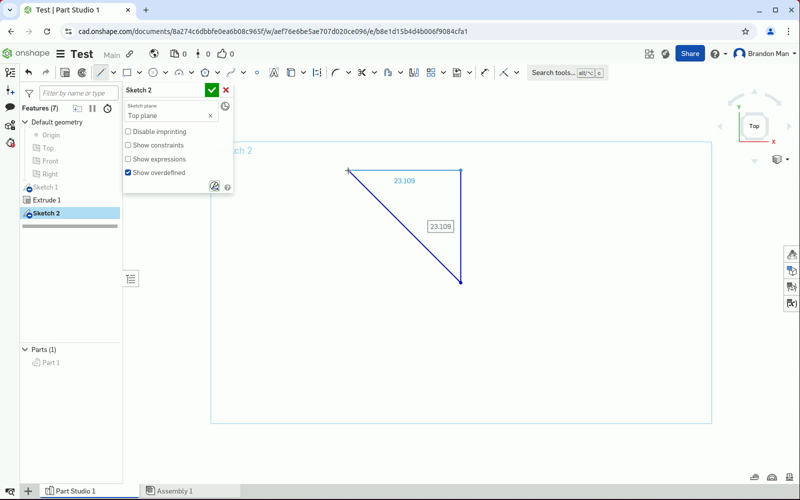
key_up(shift)
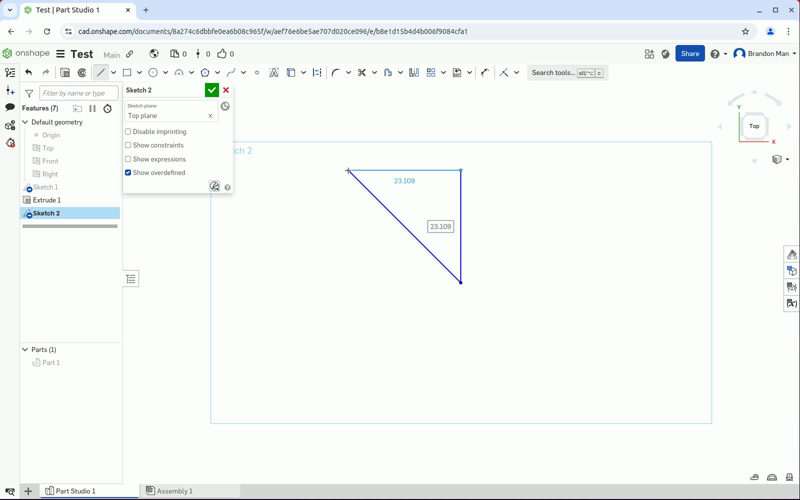
click(348, 170)
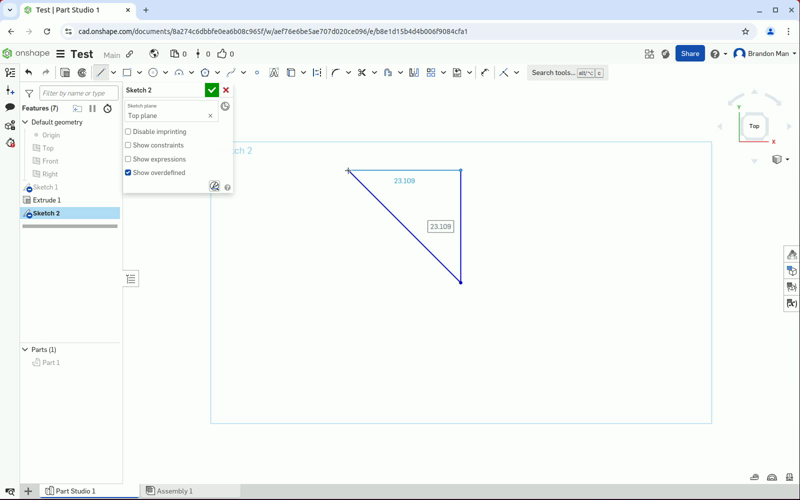
key(esc)
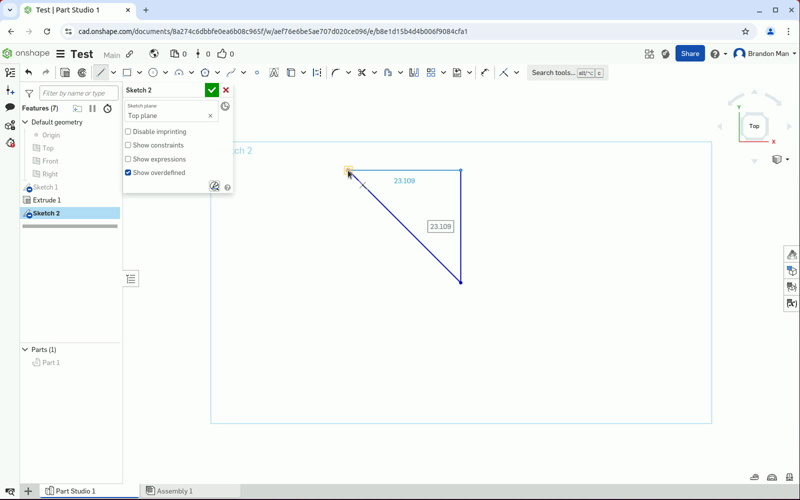
mouse_move(394, 203)
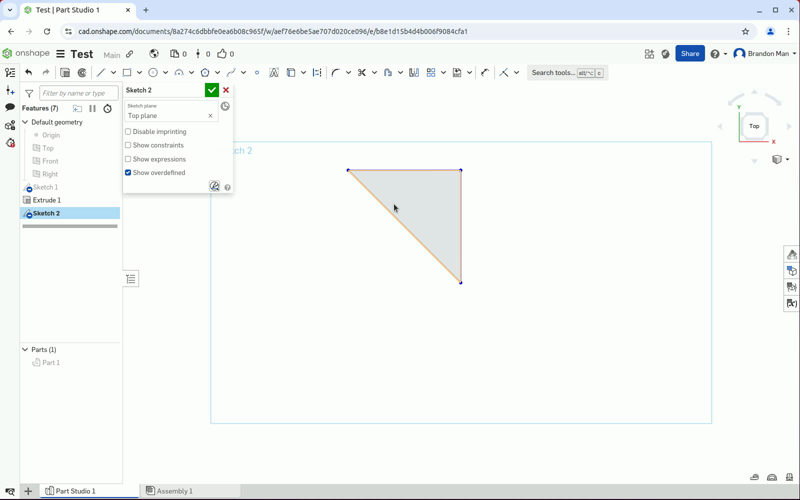
click(394, 203)
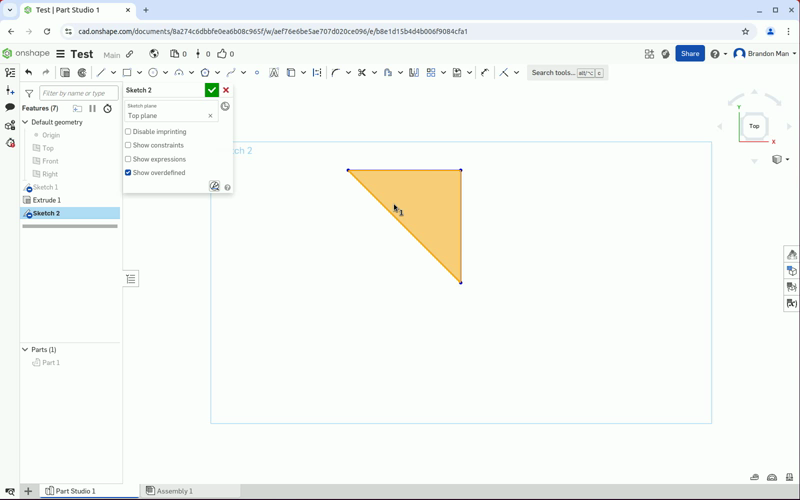
mouse_move(73, 352)
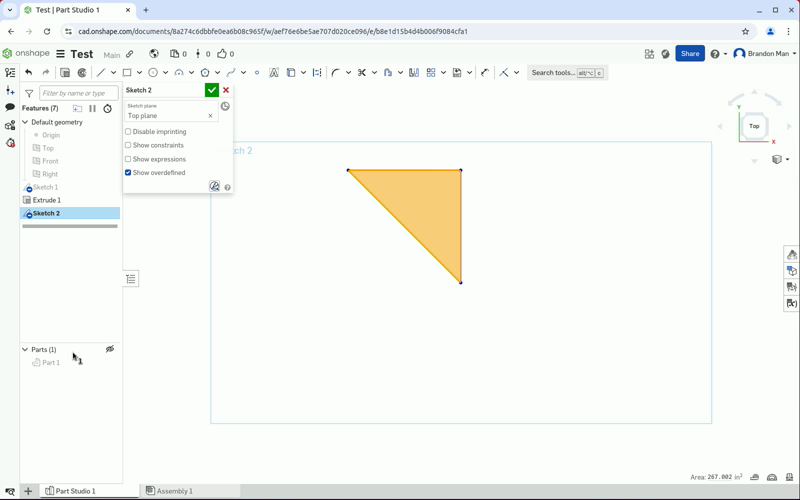
key(shift+y)
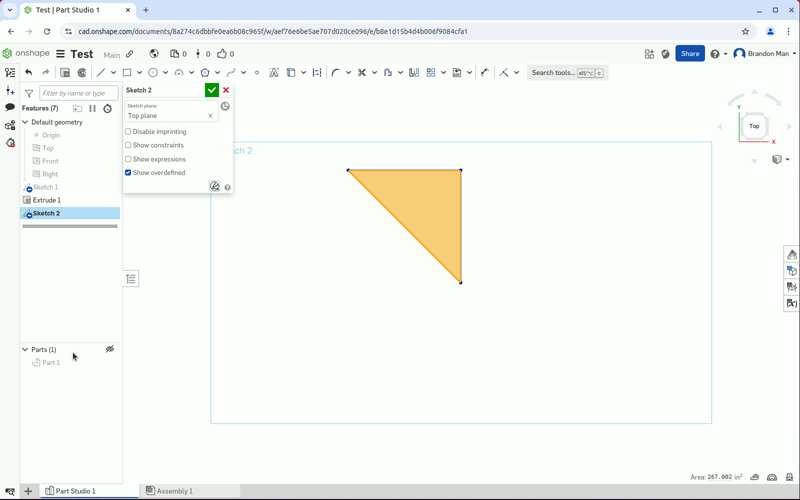
key(shift+e)
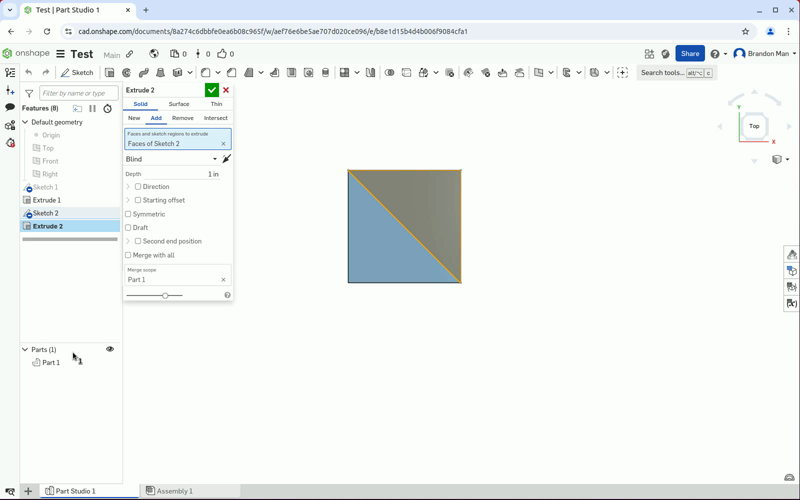
mouse_move(143, 106)
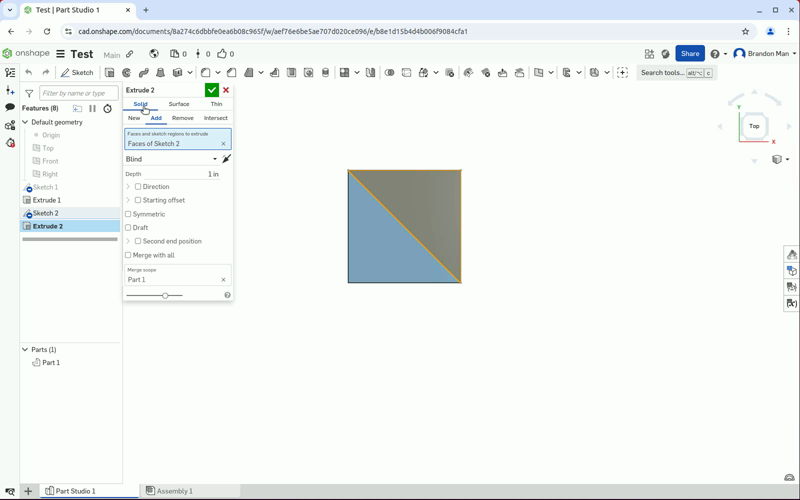
click(143, 106)
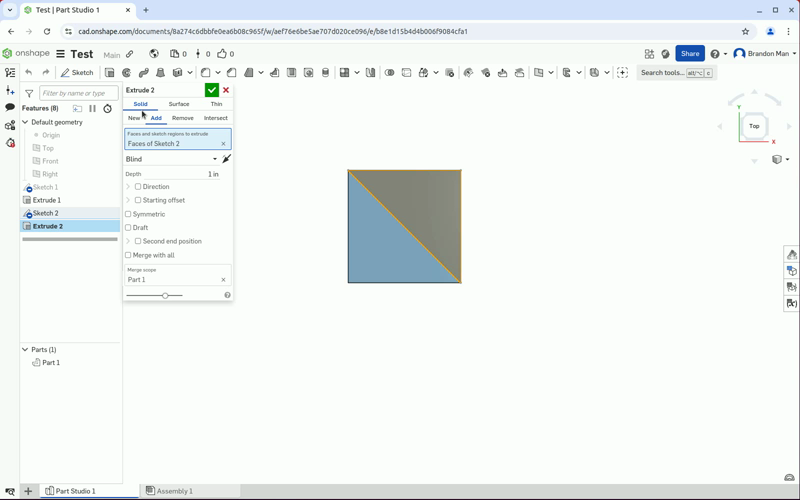
mouse_move(137, 120)
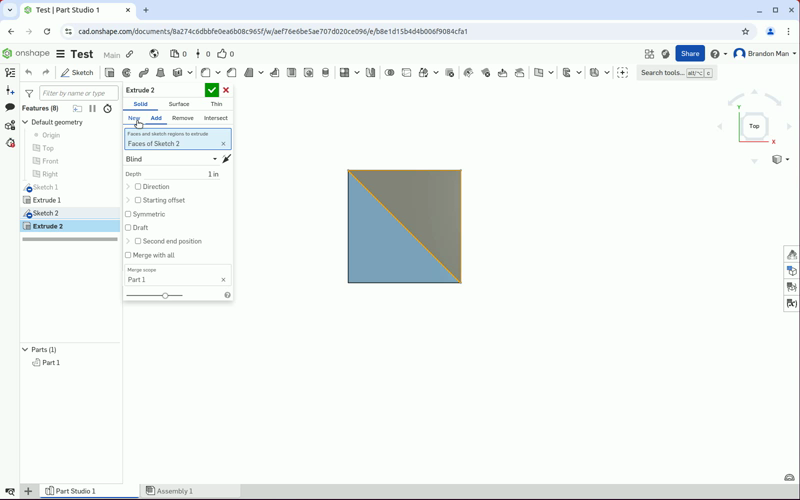
click(137, 120)
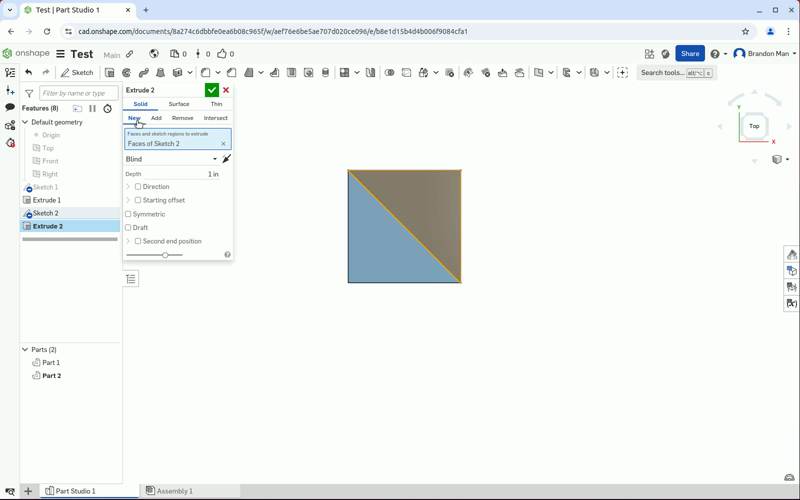
key(tab, 4)
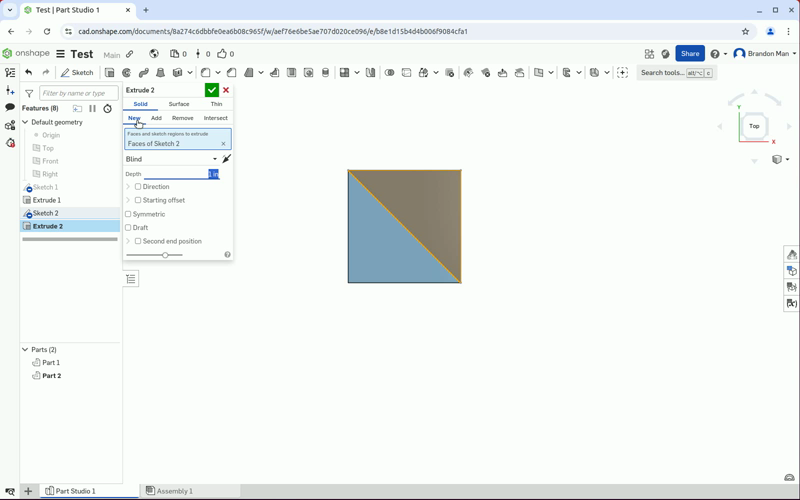
text(23.108)
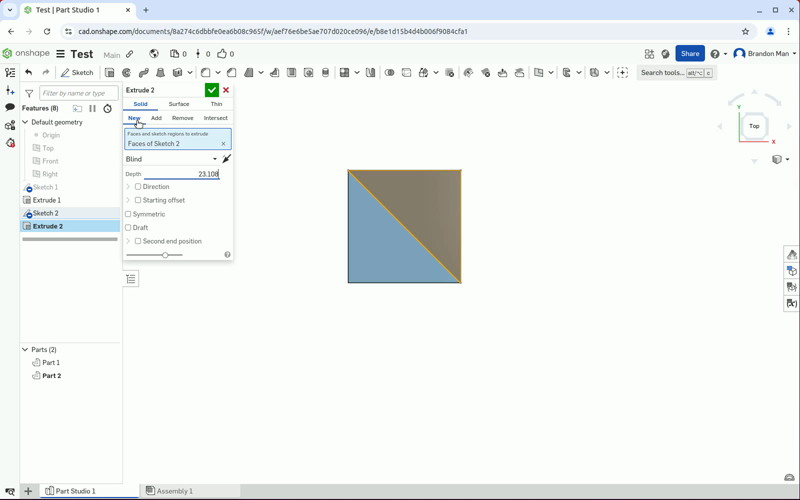
key(enter)
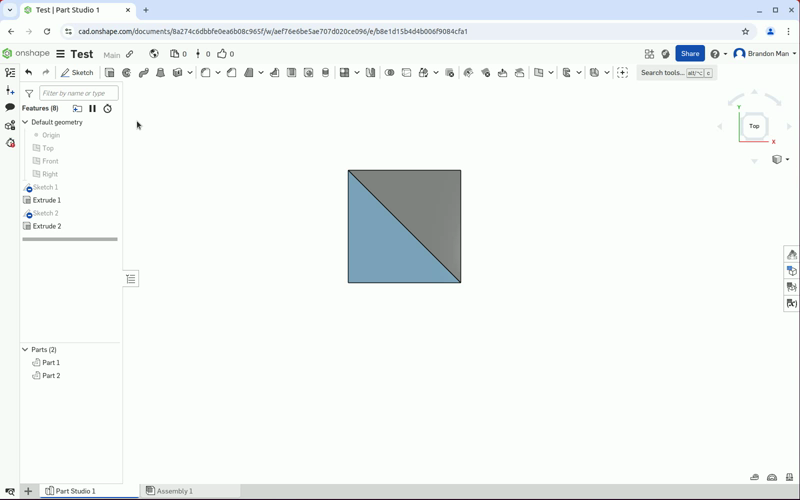
key(shift+h)
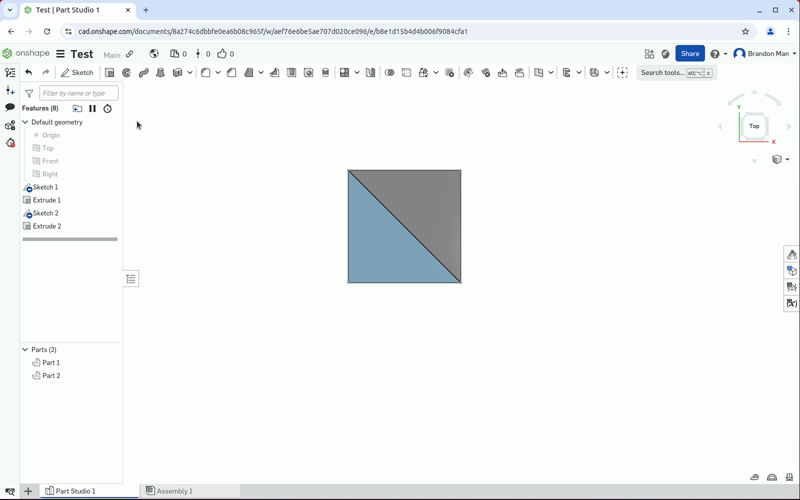
key(shift+h)
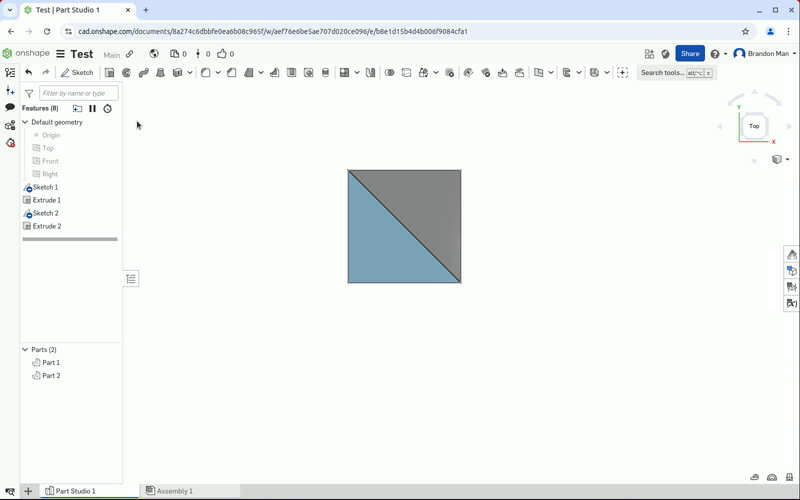
key(shift+7)
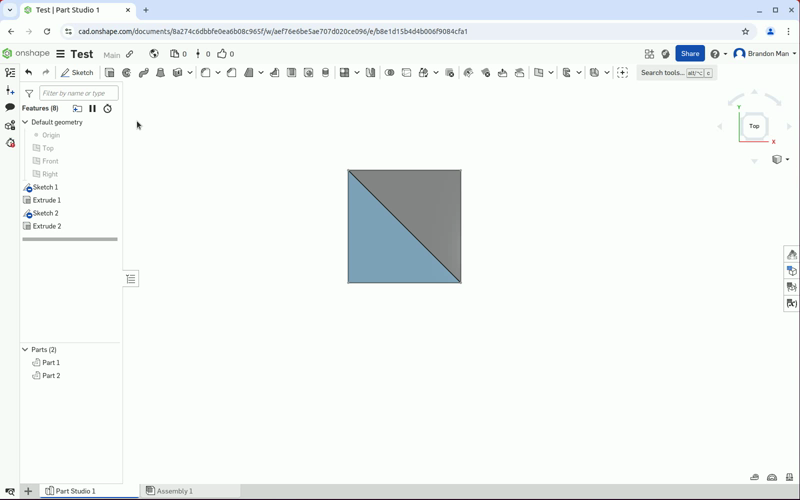
key(up, 3)
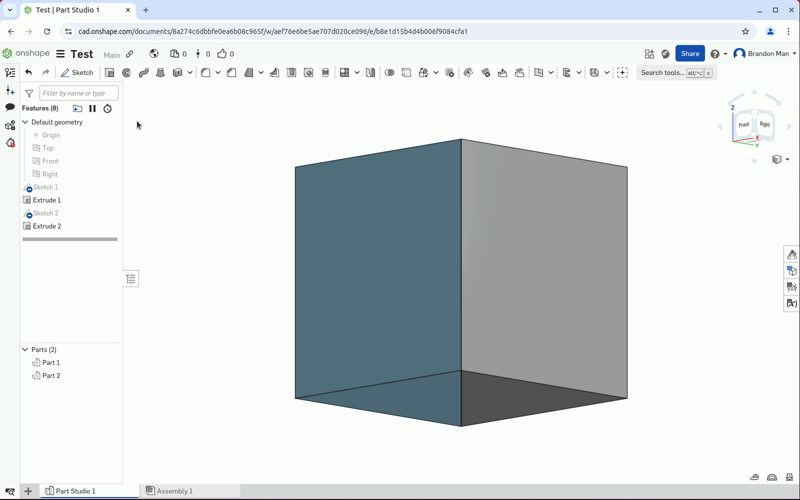
key(left, 3)
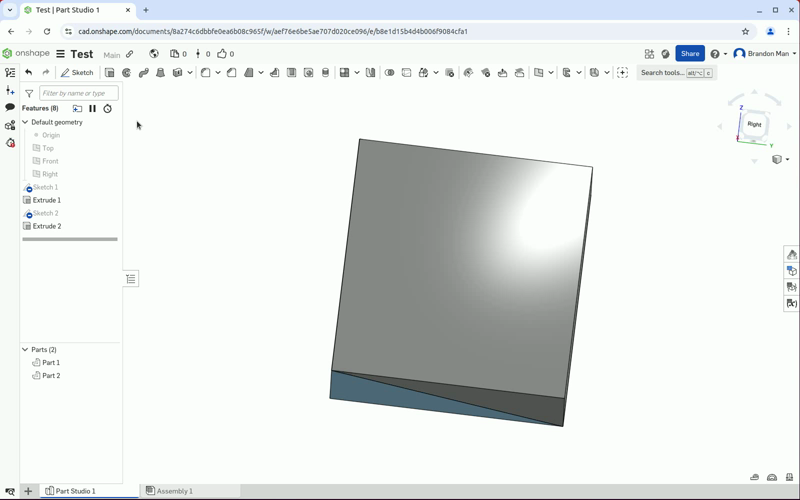
key(right, 3)
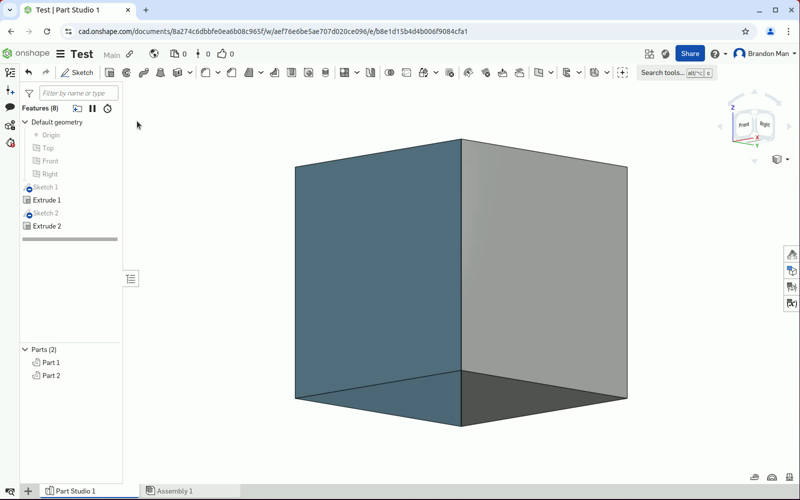
key(down, 3)
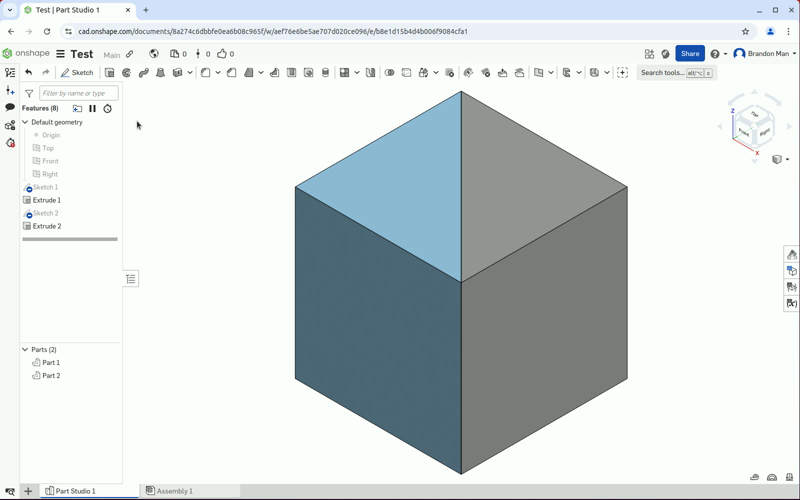
mouse_move(73, 189)
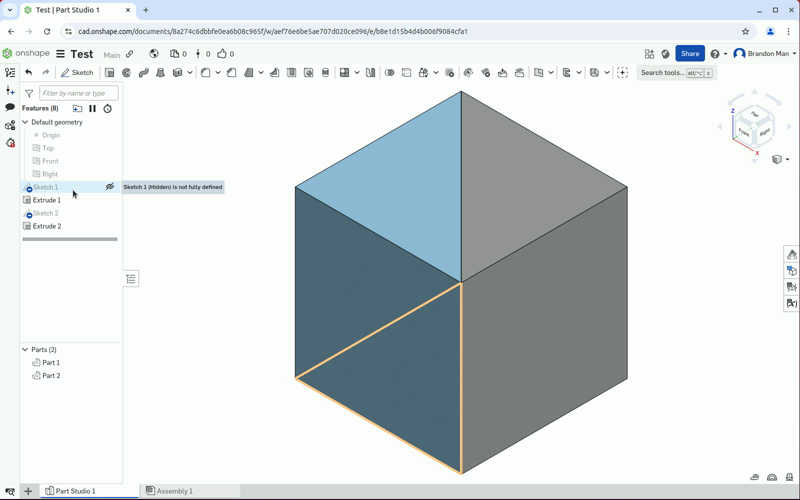
click(73, 189)